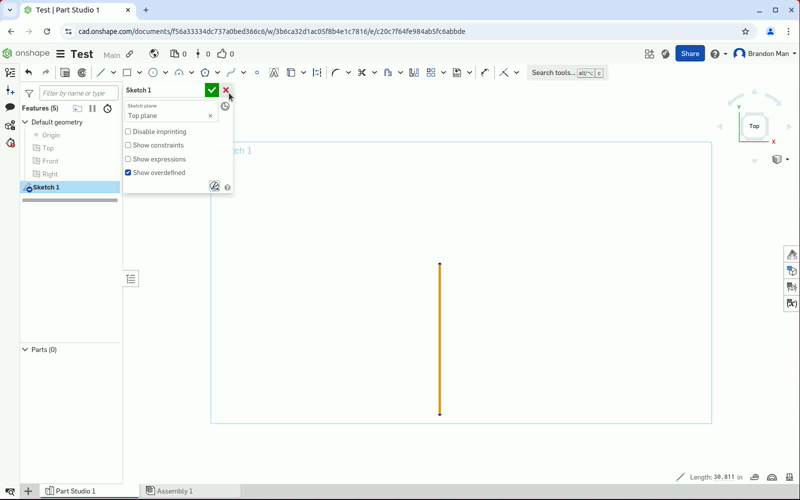
key(shift+h)
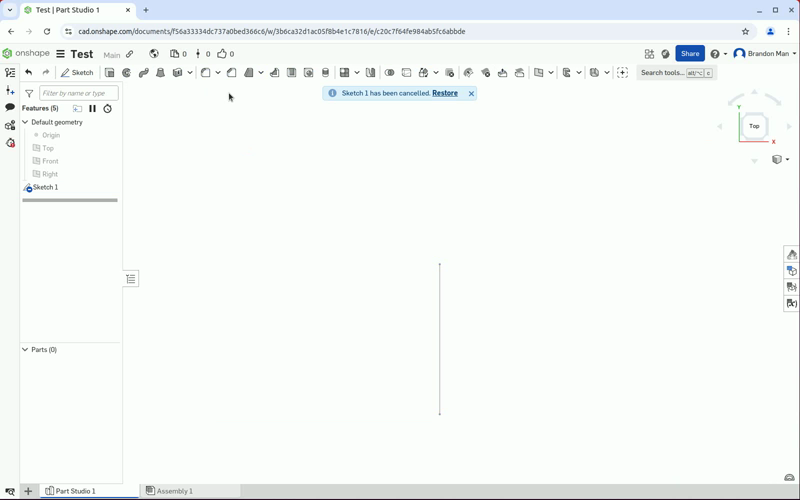
key(shift+s)
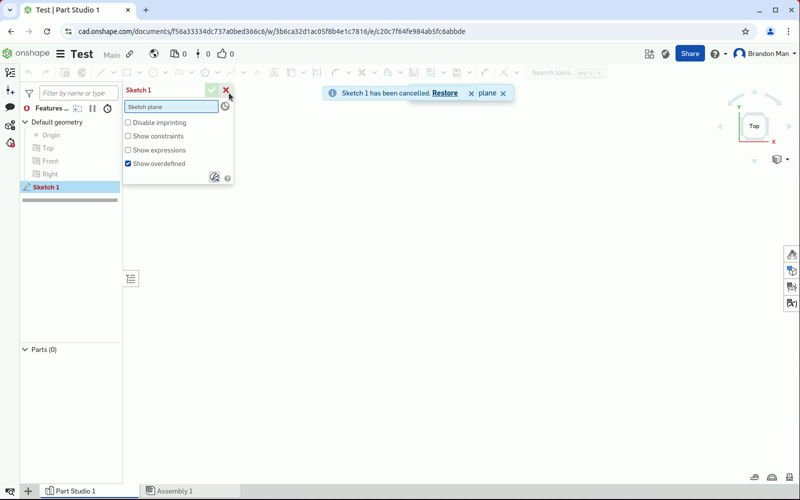
mouse_move(73, 150)
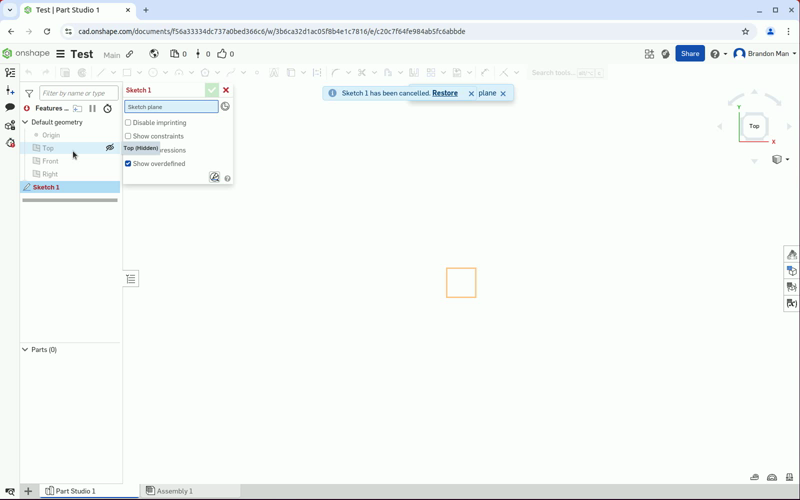
click(73, 150)
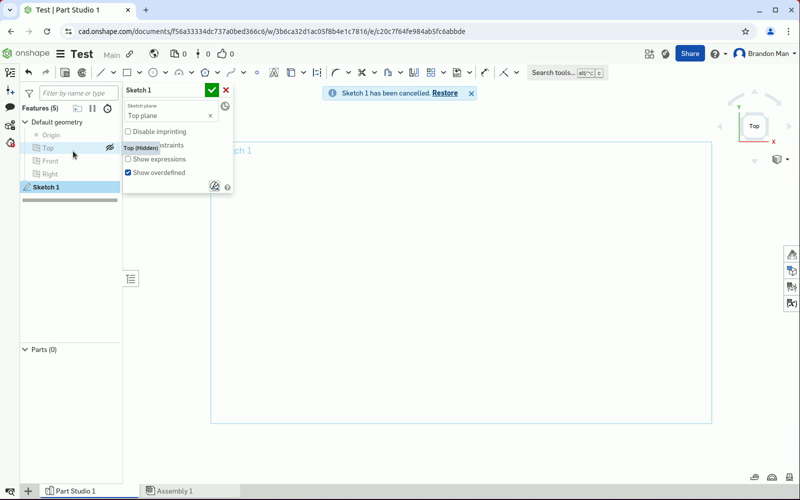
mouse_move(73, 352)
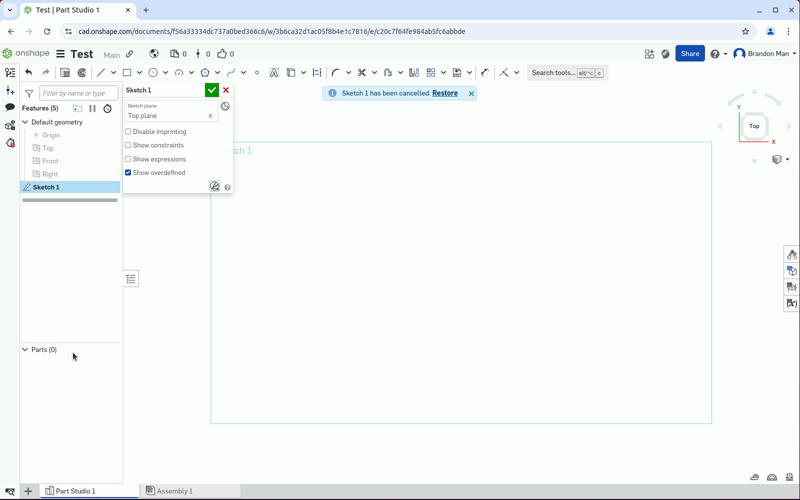
key(y)
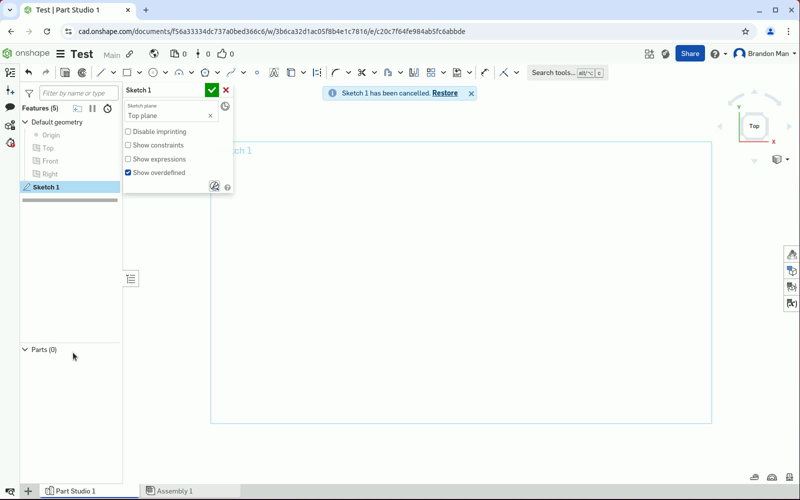
key(c)
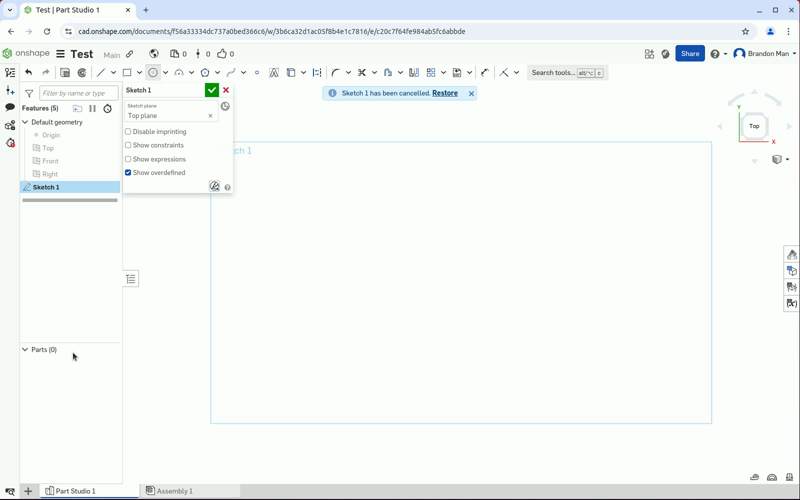
key_down(shift)
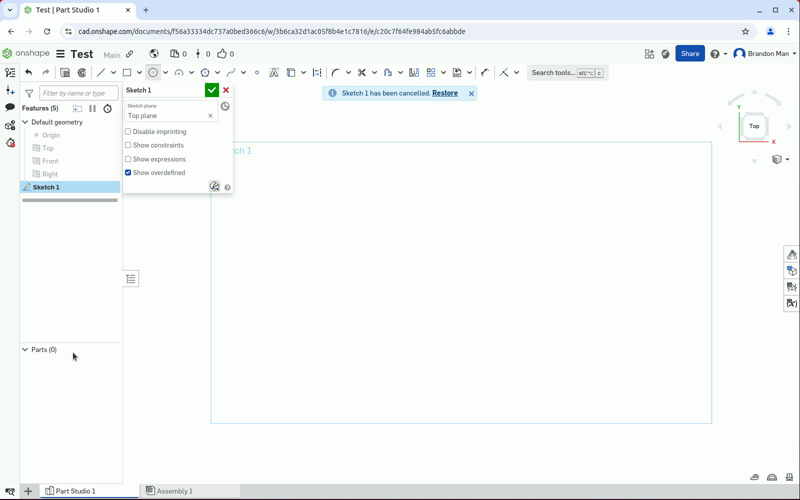
mouse_move(461, 282)
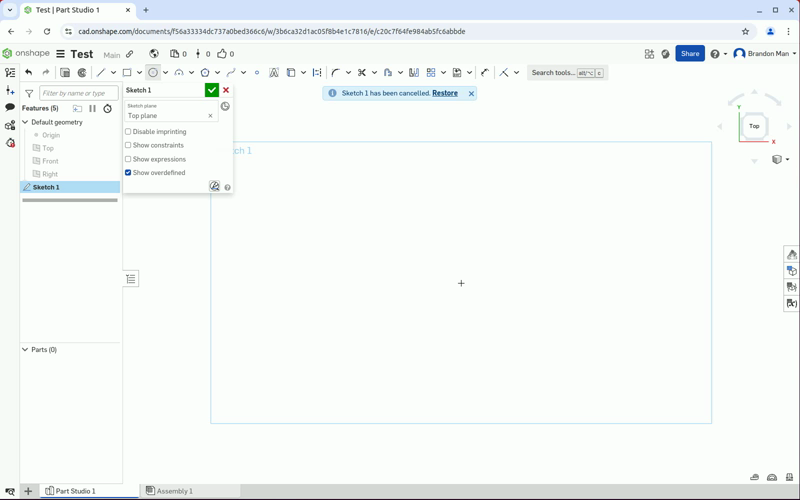
click(461, 282)
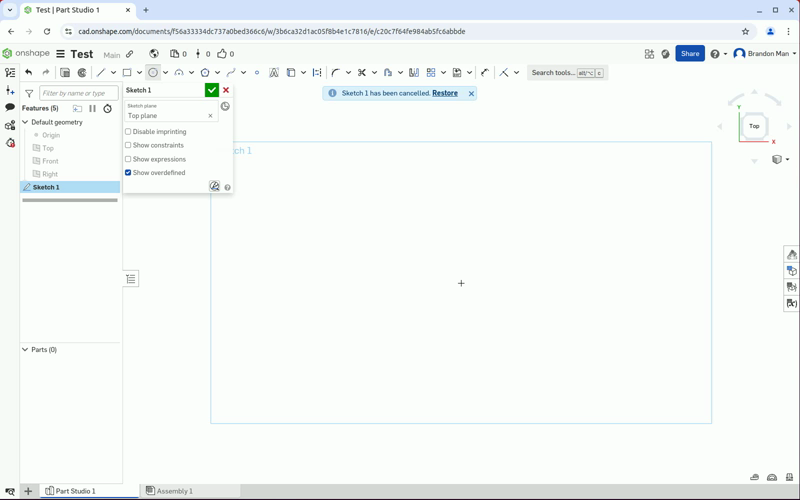
key_up(shift)
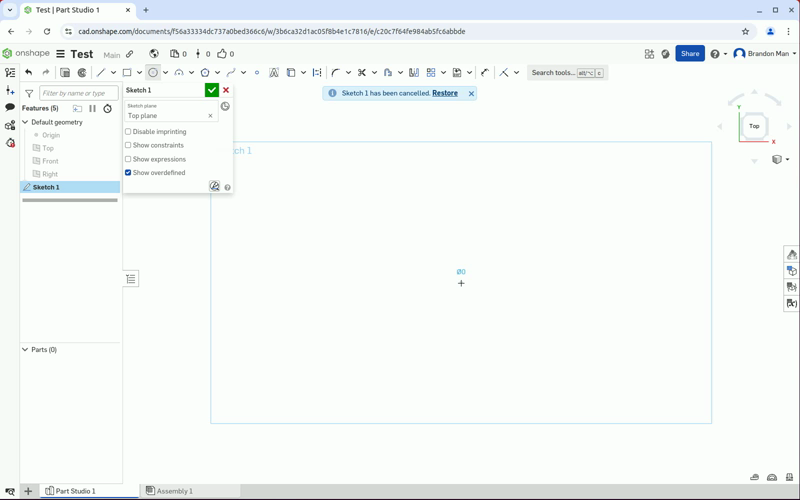
mouse_move(574, 282)
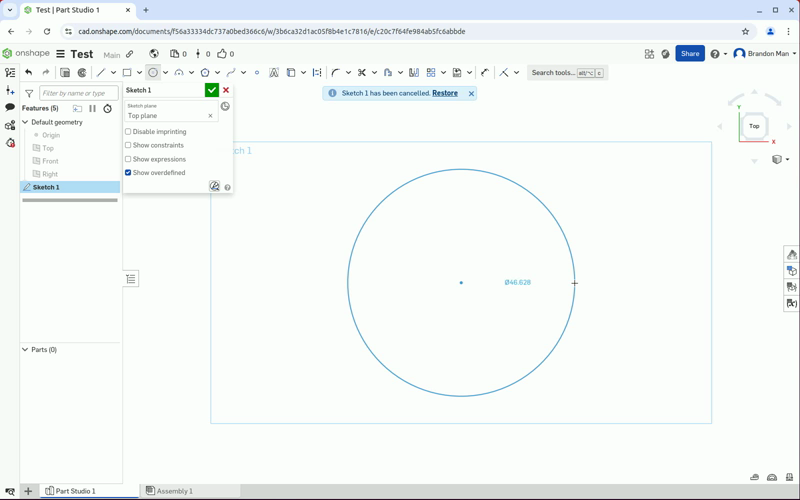
click(574, 282)
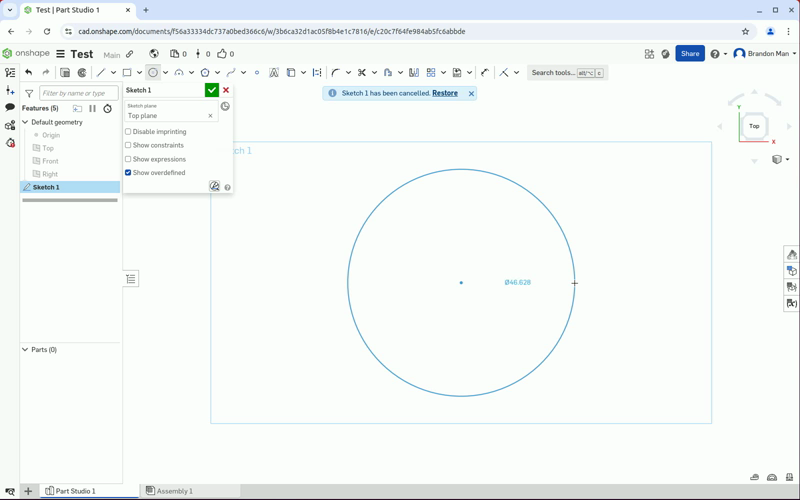
key(esc)
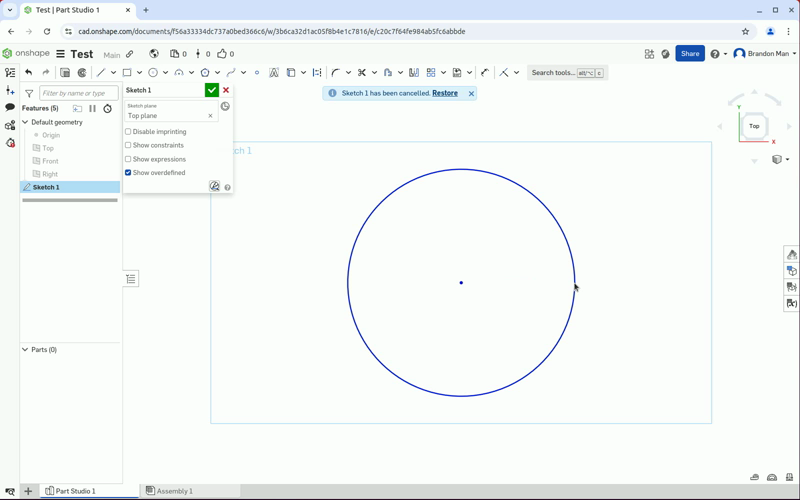
mouse_move(479, 257)
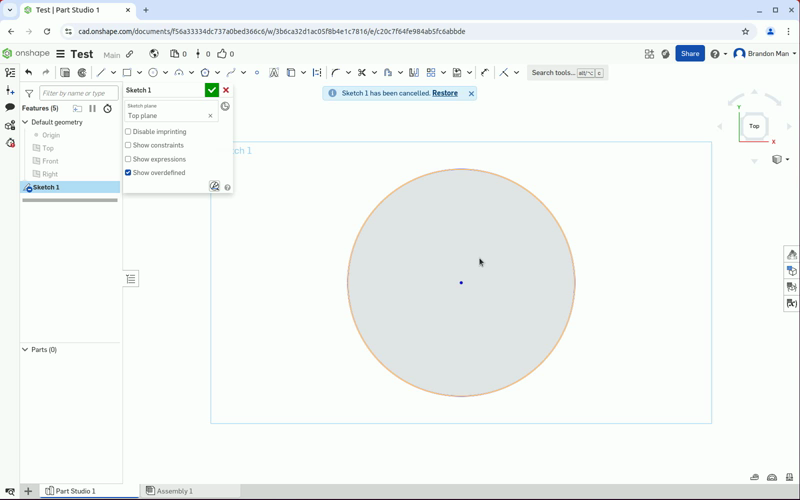
click(479, 257)
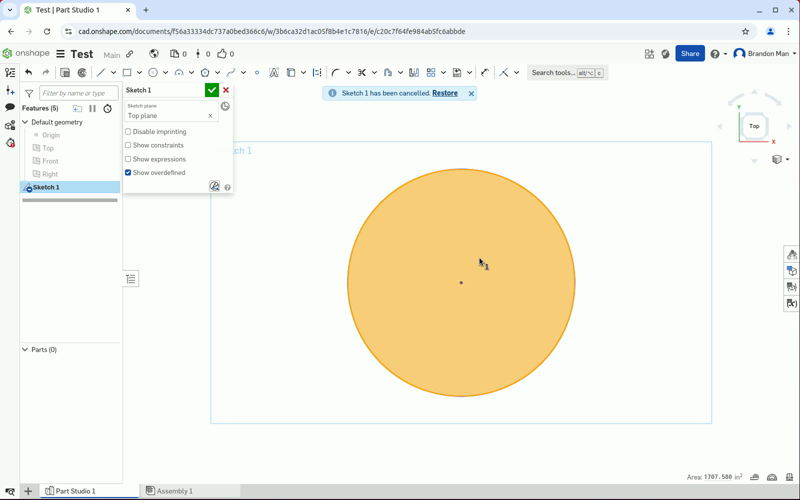
mouse_move(73, 352)
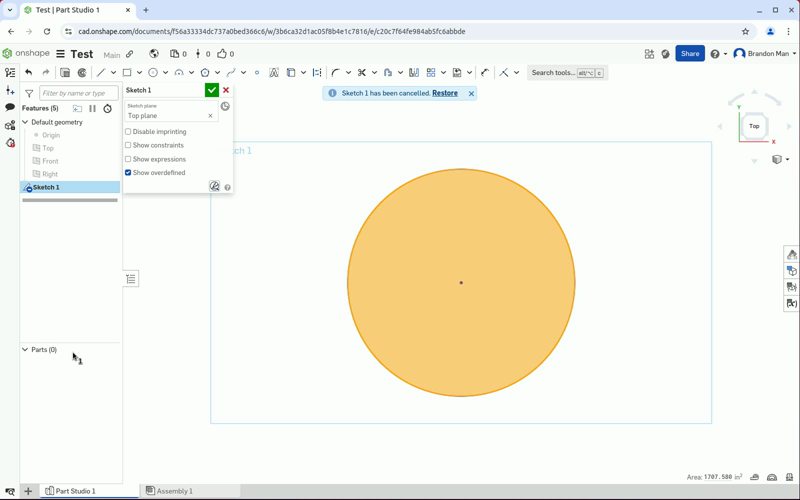
key(shift+y)
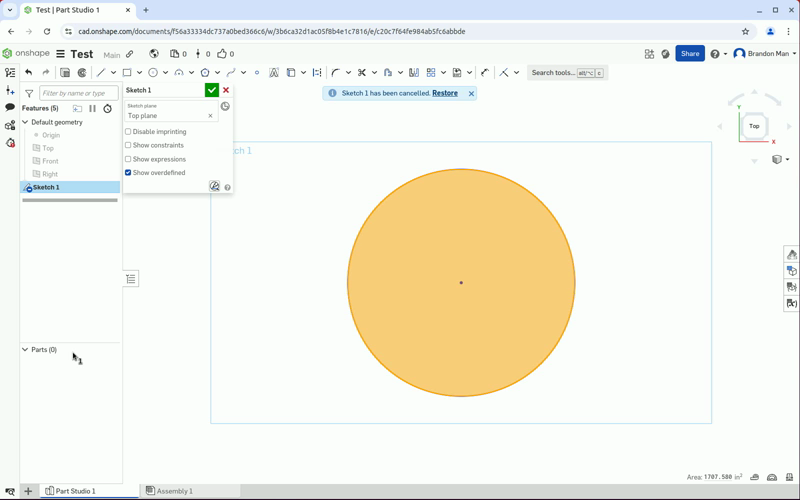
key(shift+e)
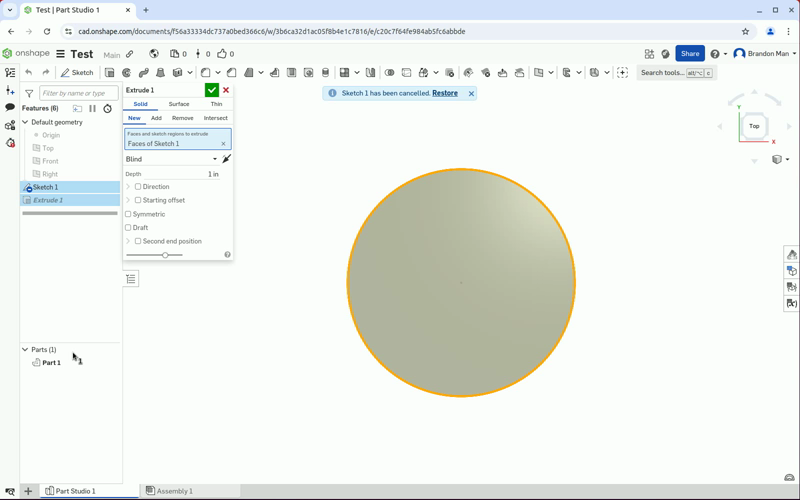
mouse_move(143, 106)
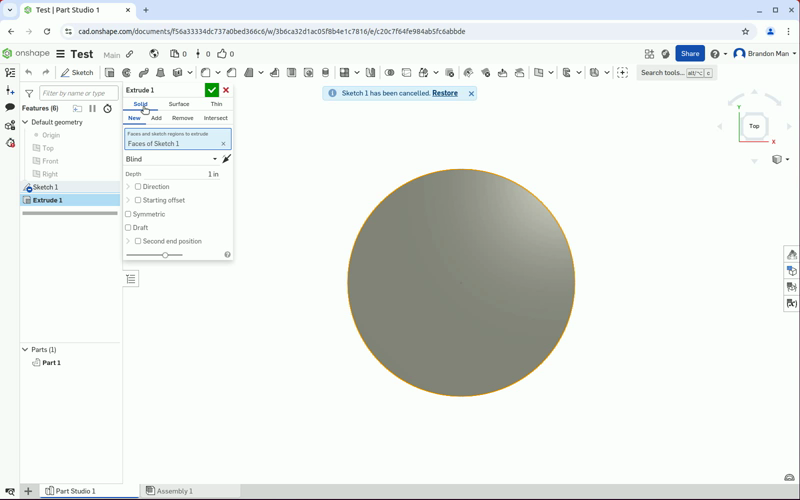
click(143, 106)
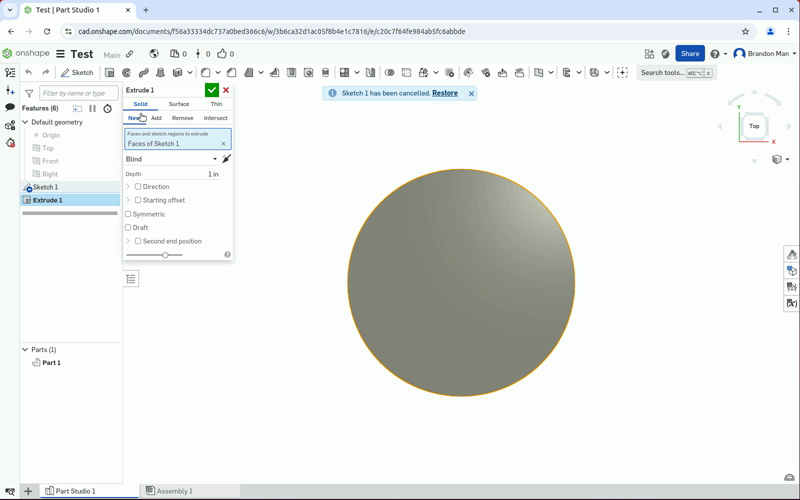
mouse_move(137, 120)
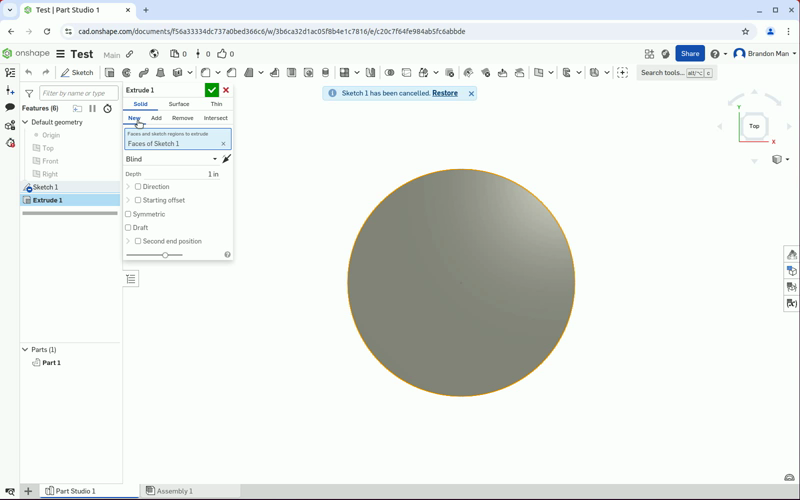
click(137, 120)
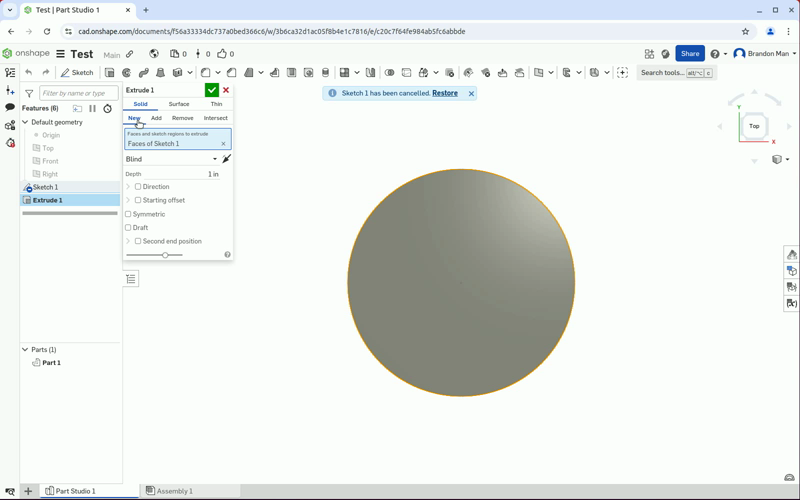
key(tab, 4)
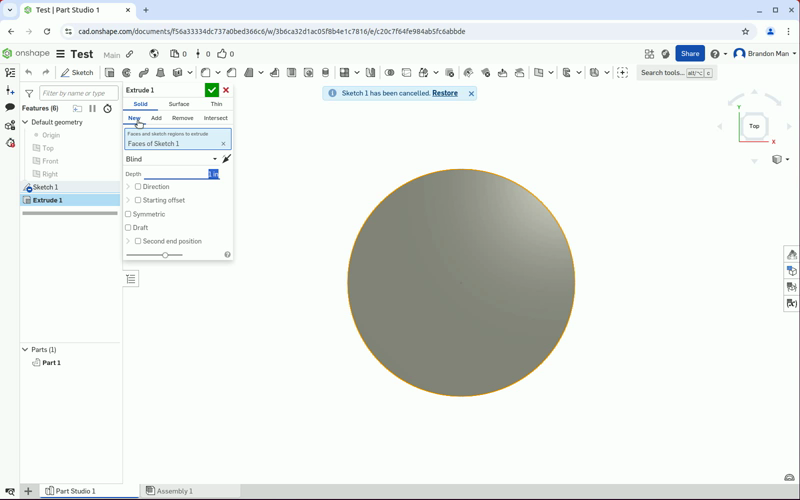
text(3.129)
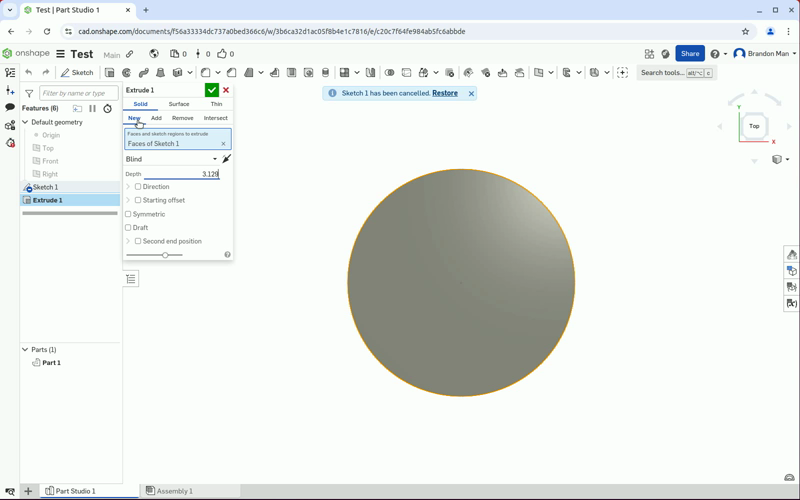
key(enter)
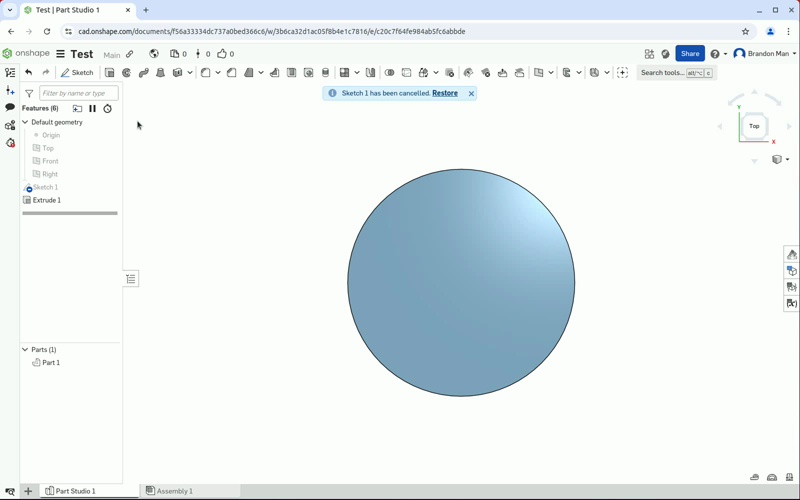
key(shift+h)
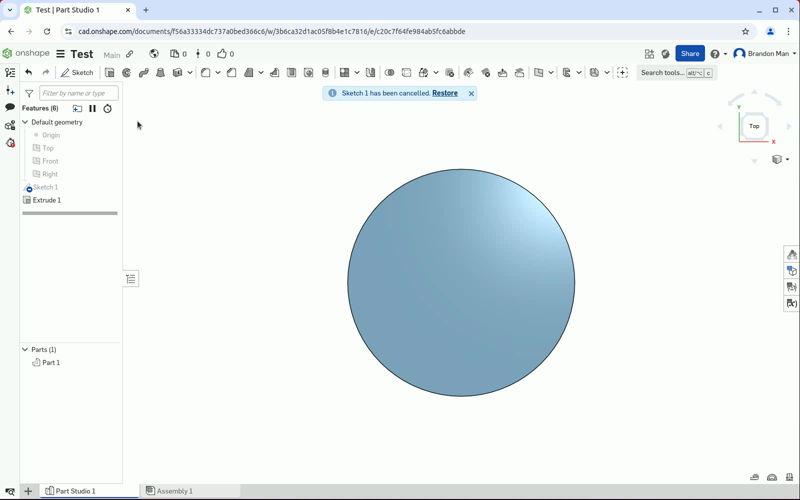
key(shift+h)
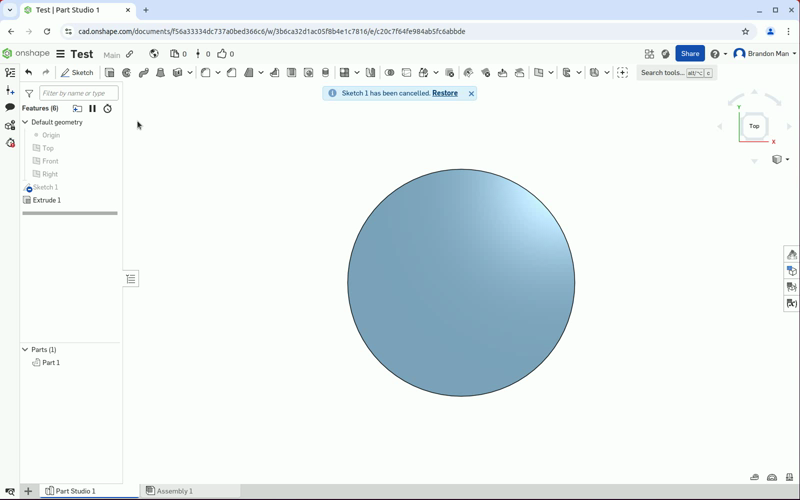
mouse_move(73, 189)
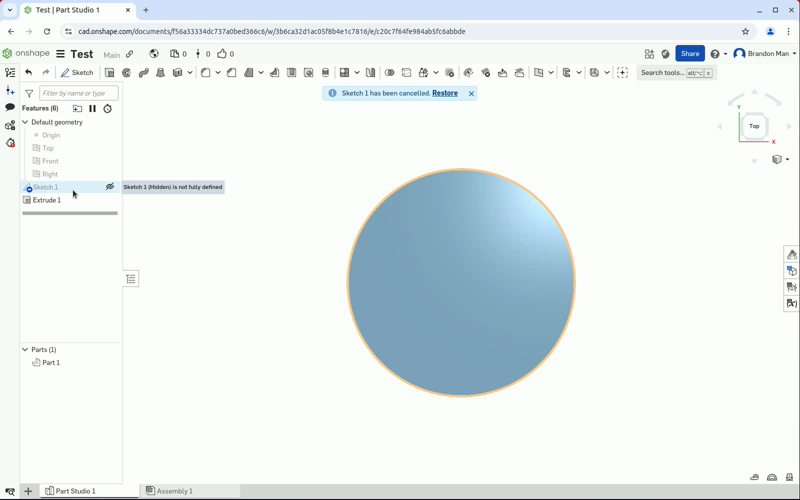
click(73, 189)
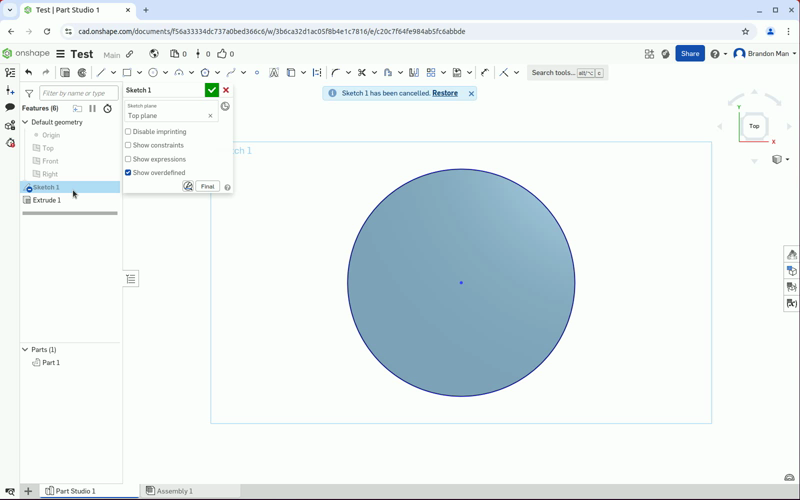
mouse_move(229, 92)
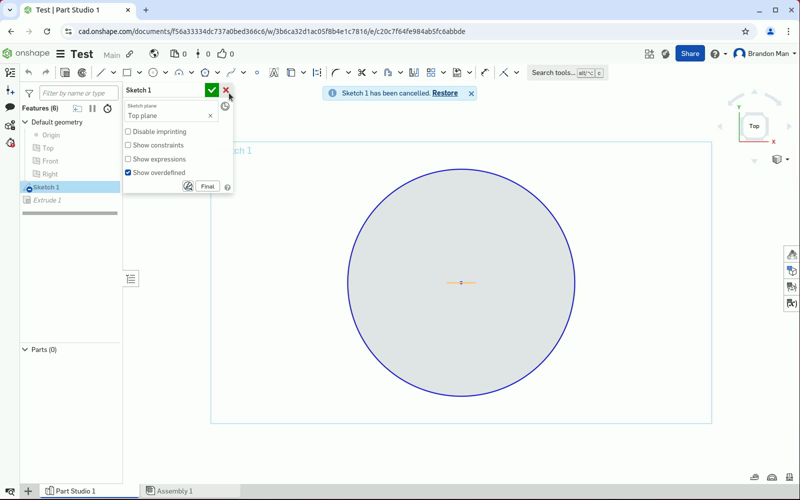
click(229, 92)
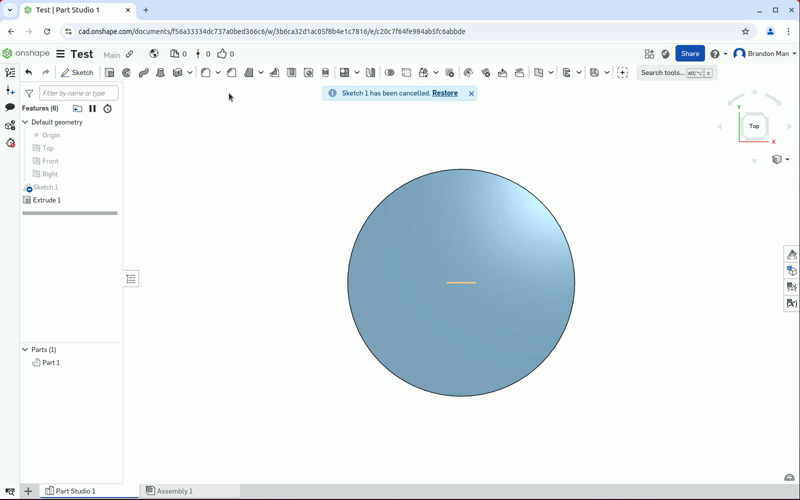
mouse_move(541, 75)
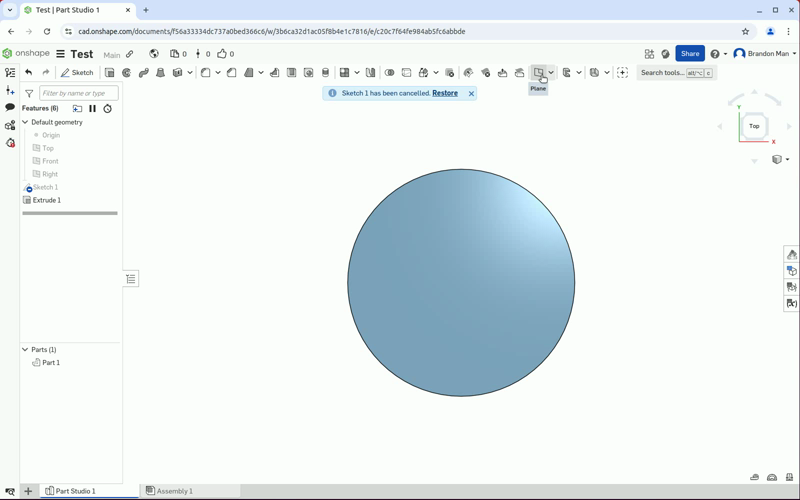
click(541, 75)
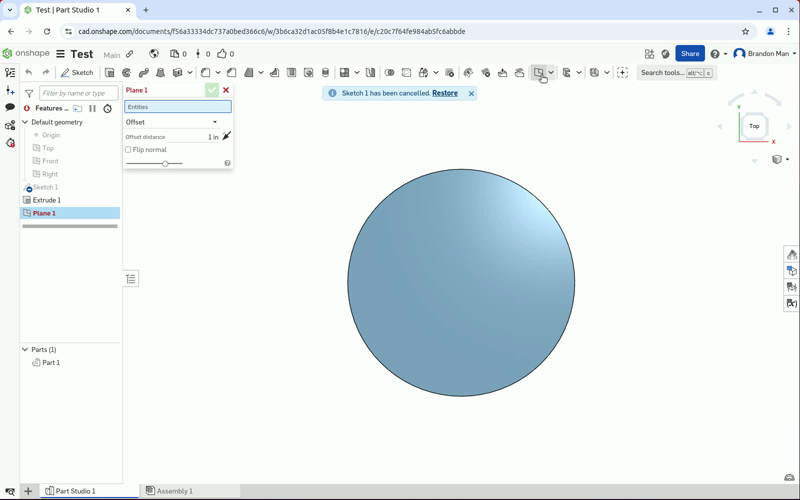
mouse_move(73, 150)
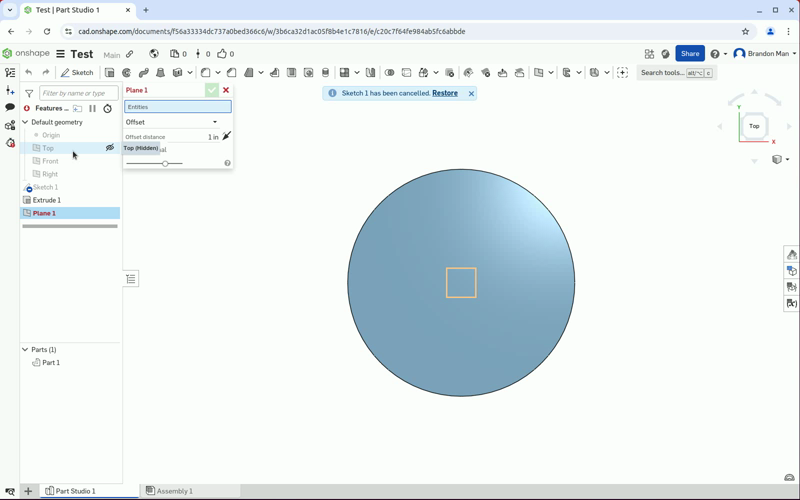
click(73, 150)
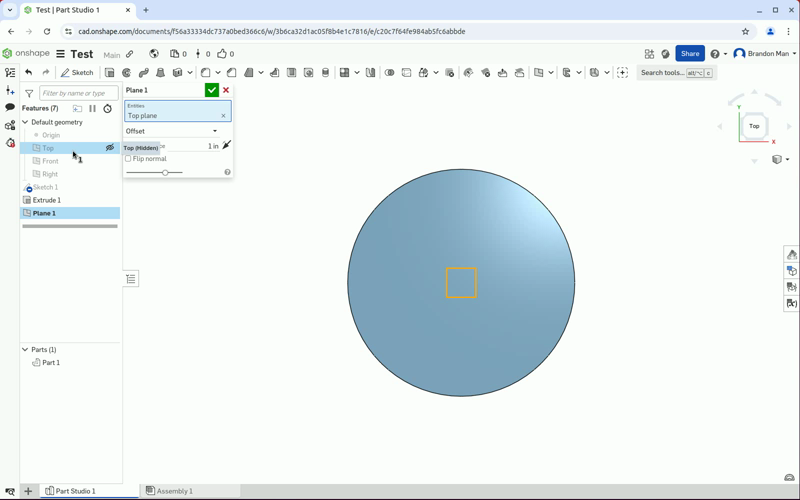
key(tab, 2)
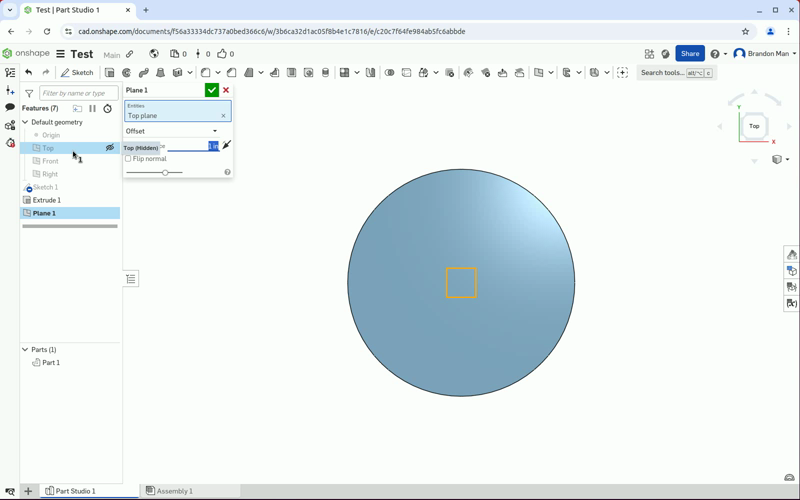
text(3.143)
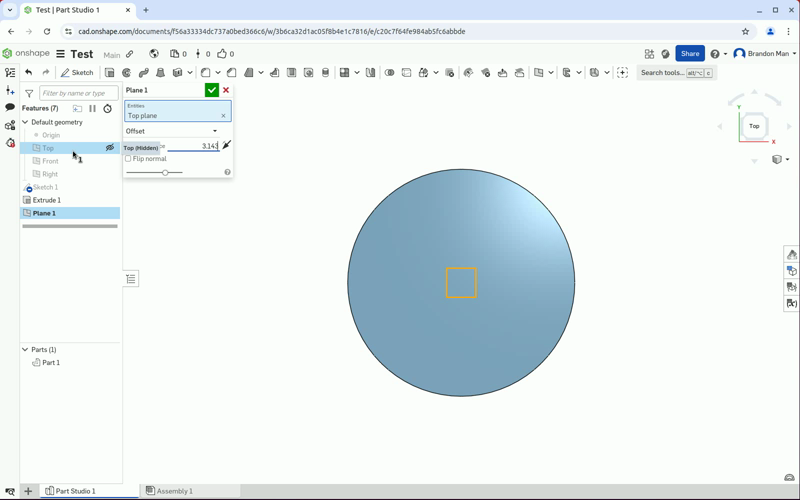
key(enter, 2)
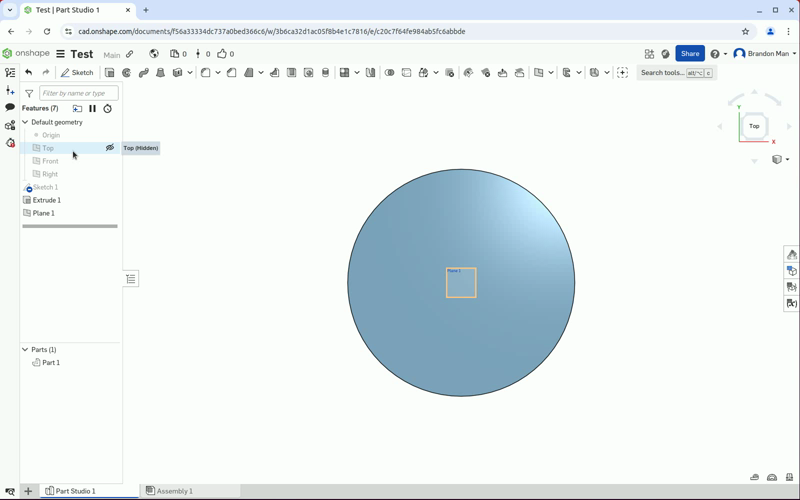
key(shift+s)
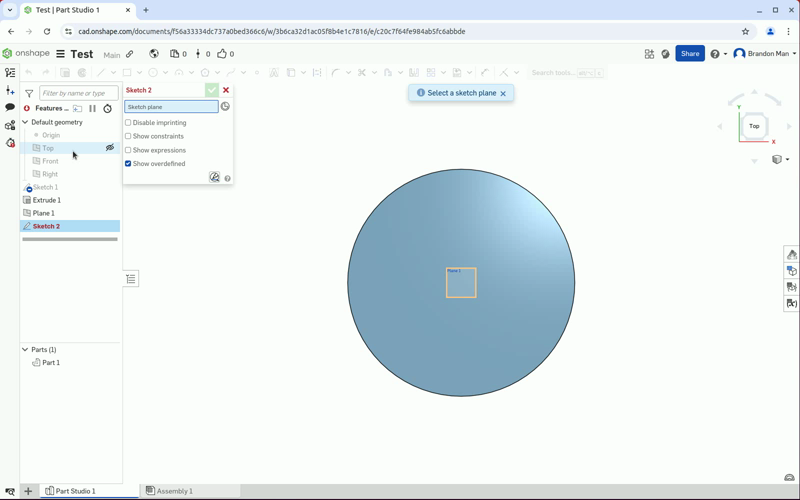
mouse_move(73, 215)
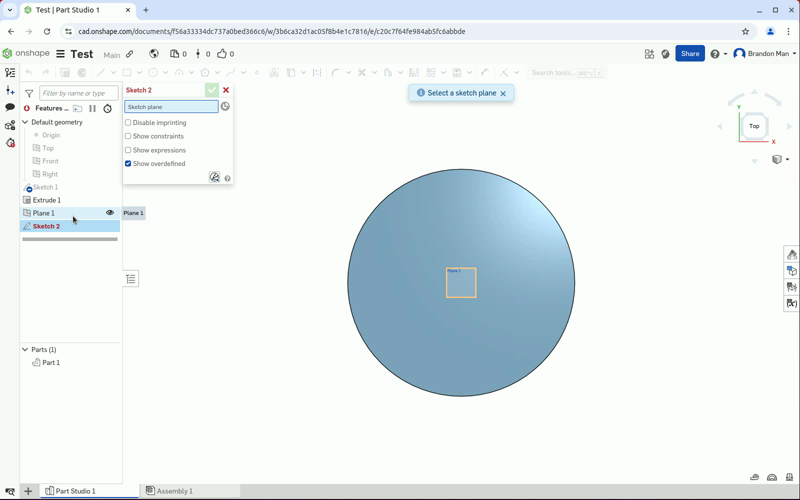
click(73, 215)
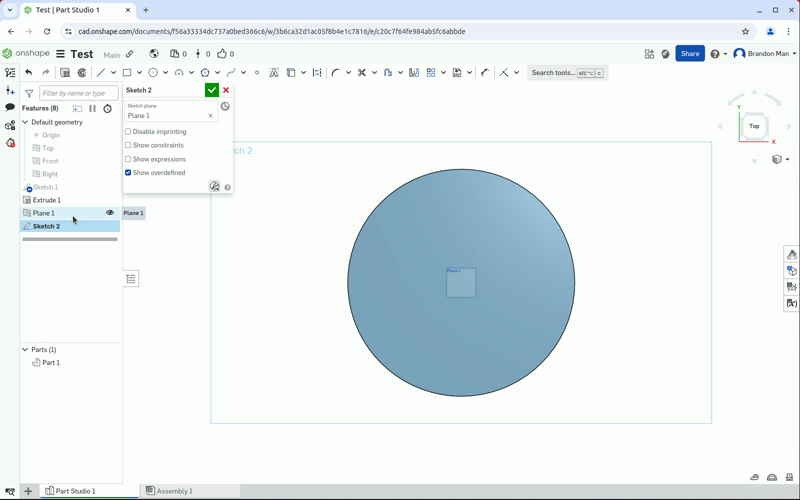
mouse_move(73, 352)
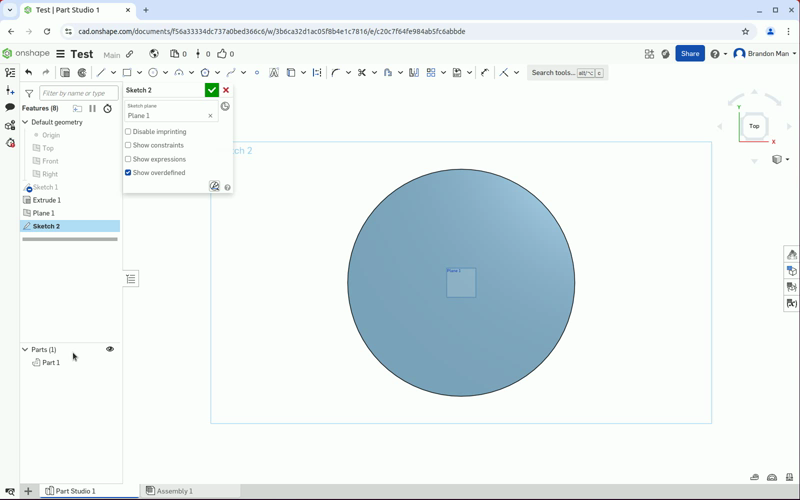
key(y)
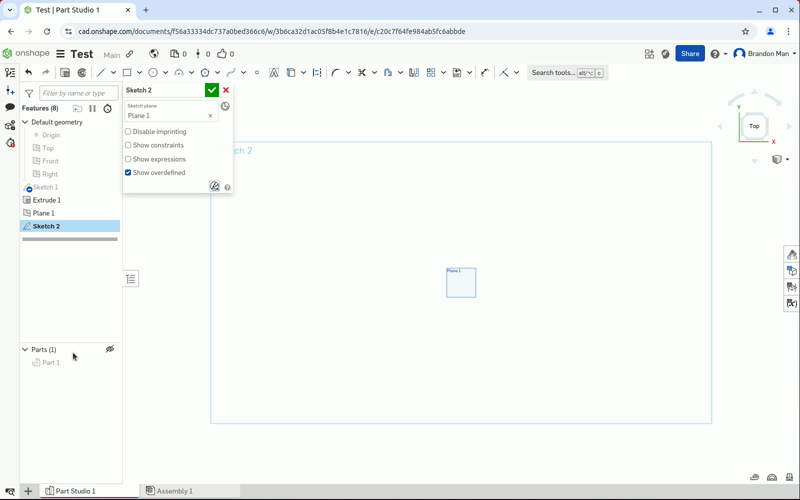
key(c)
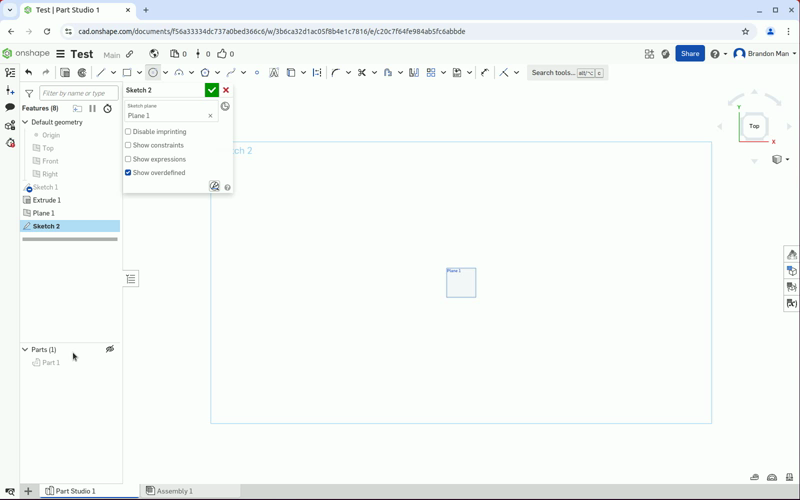
key_down(shift)
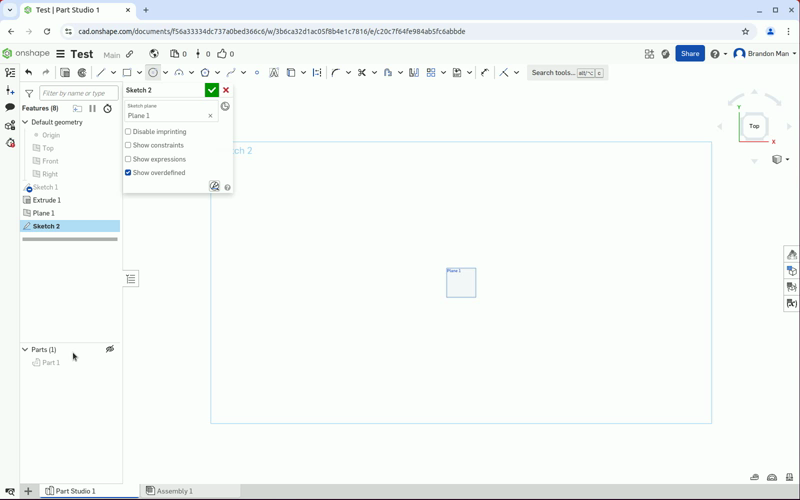
mouse_move(461, 282)
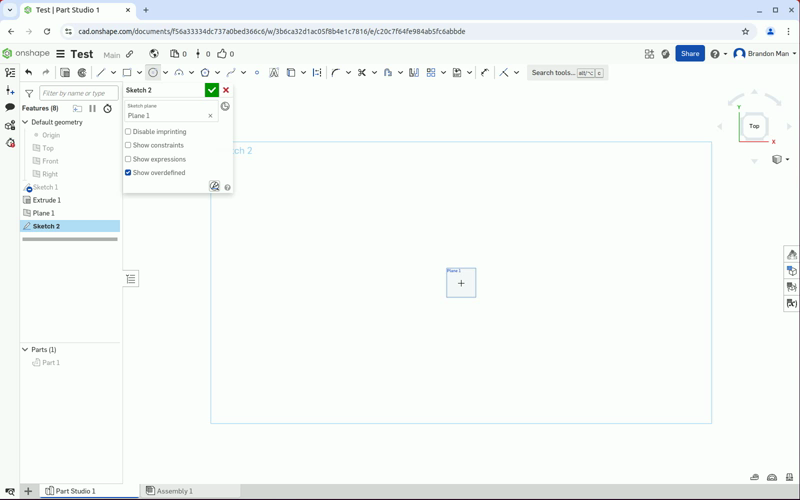
click(461, 282)
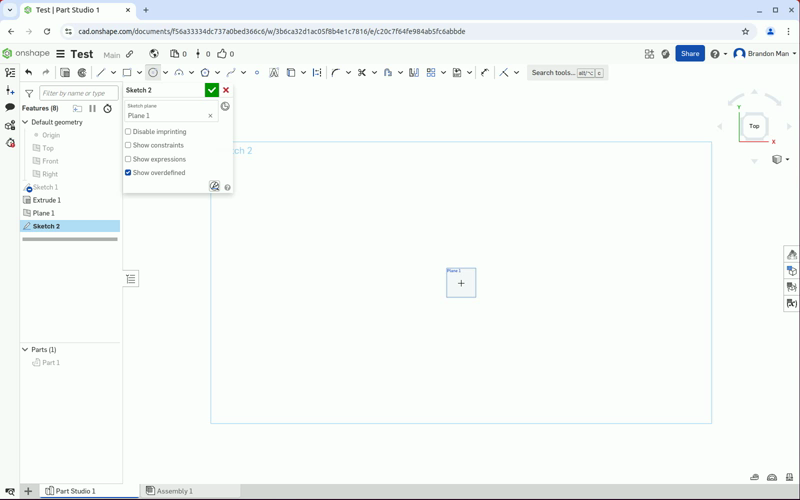
key_up(shift)
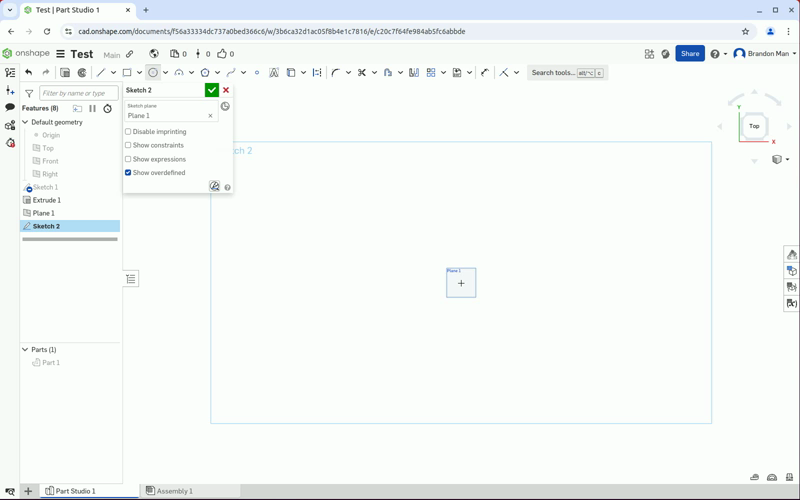
mouse_move(522, 282)
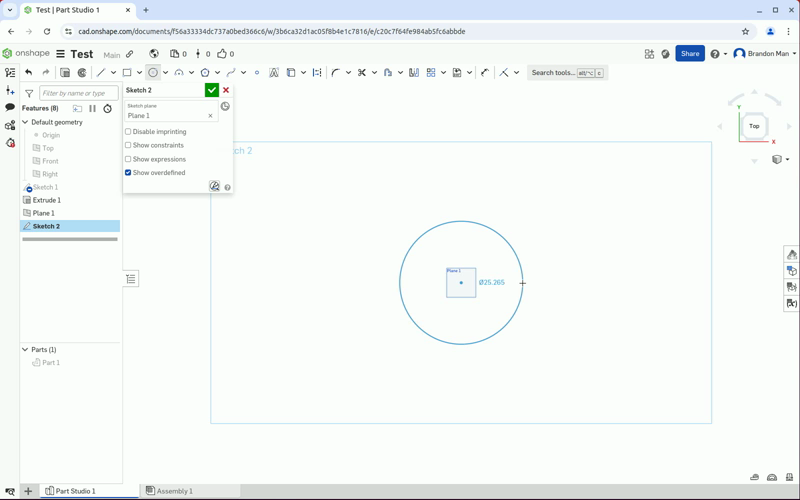
click(522, 282)
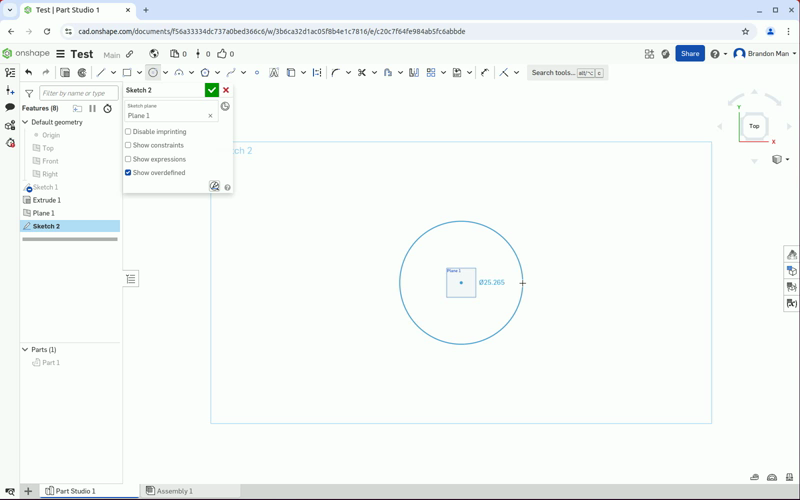
key(esc)
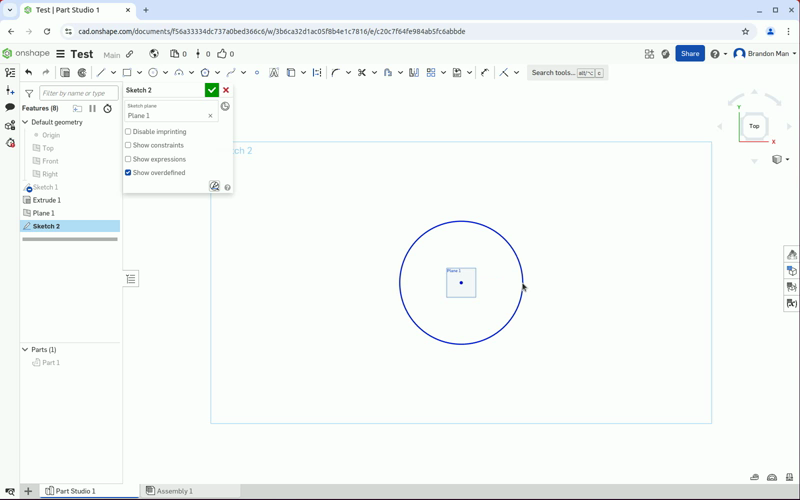
key(c)
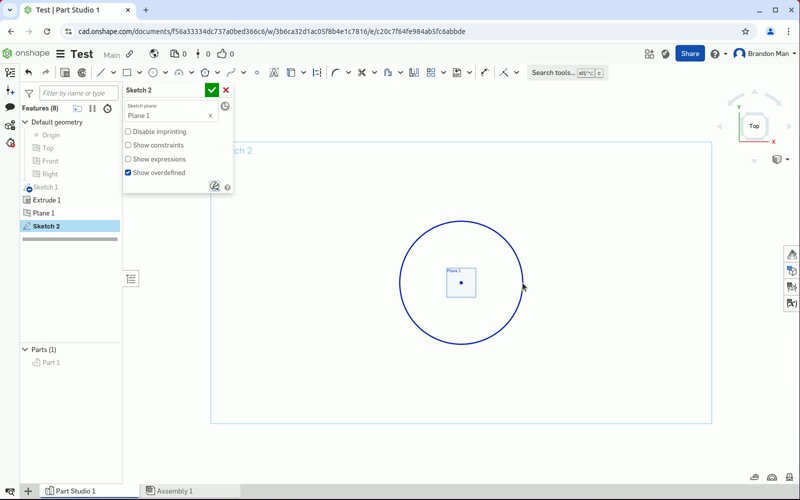
key_down(shift)
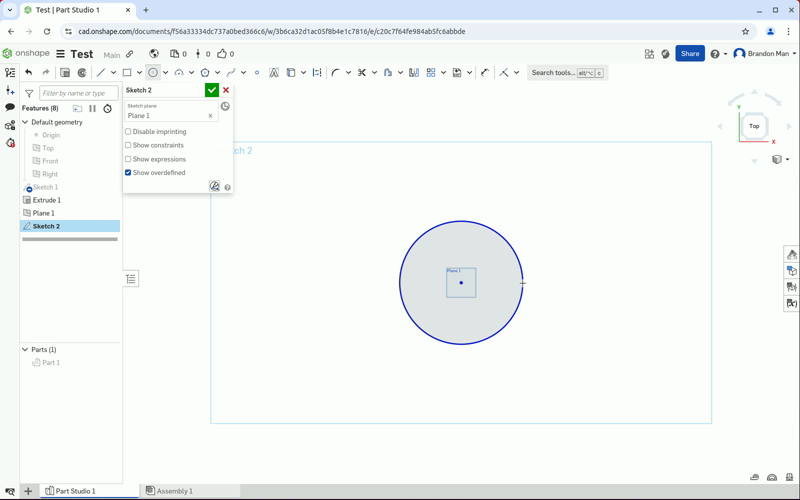
mouse_move(461, 282)
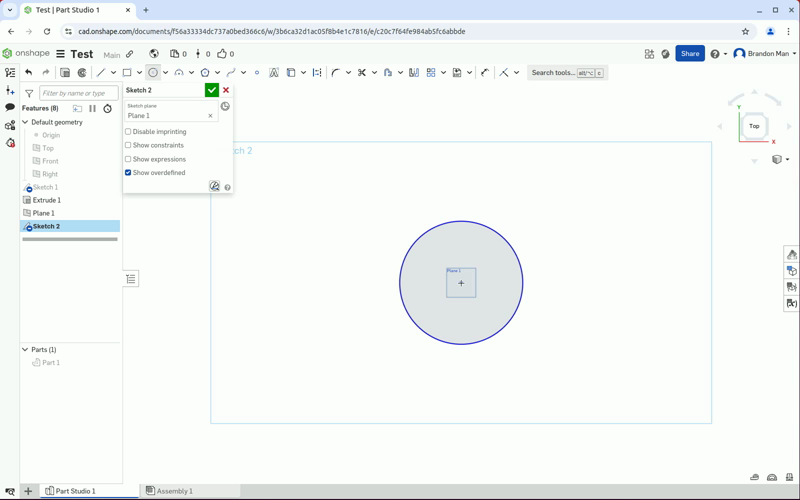
click(461, 282)
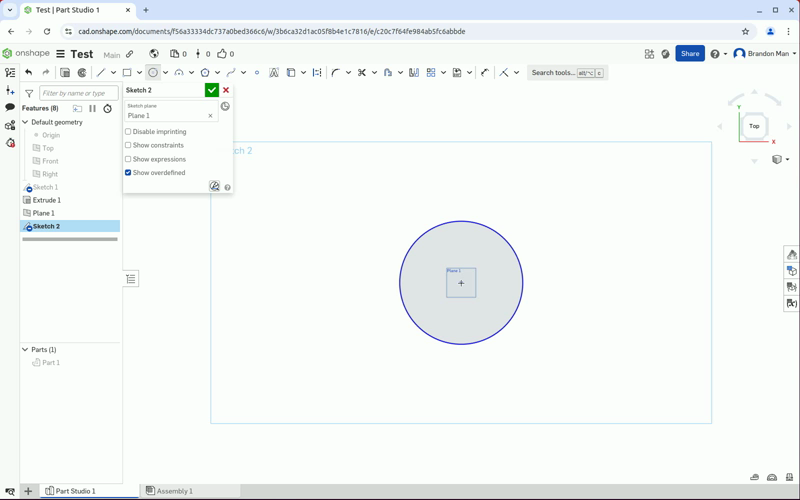
key_up(shift)
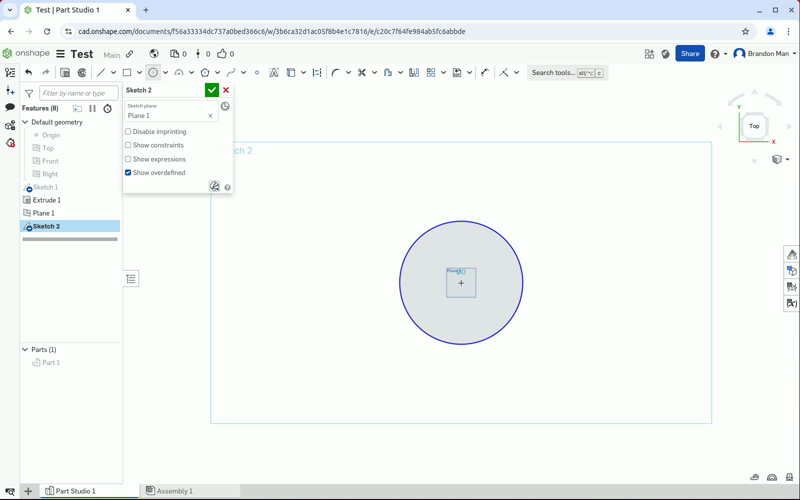
mouse_move(501, 282)
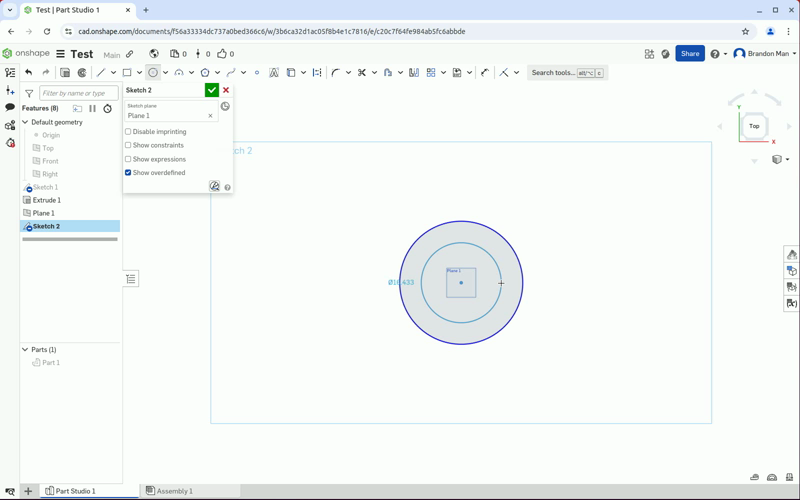
click(501, 282)
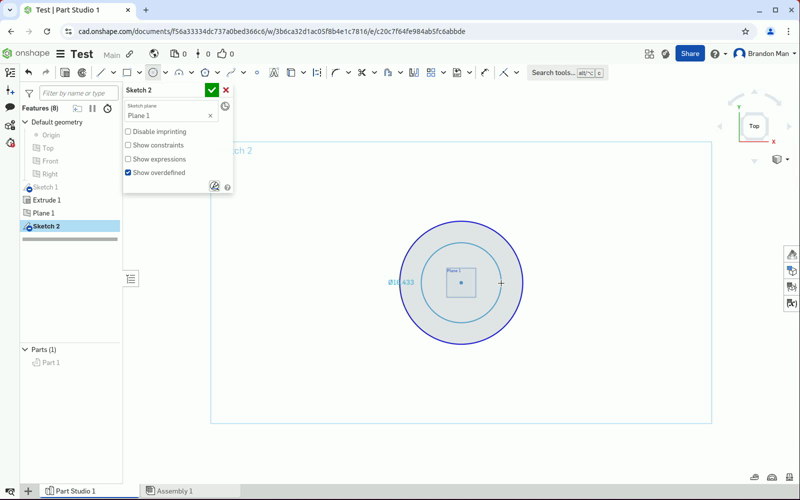
key(esc)
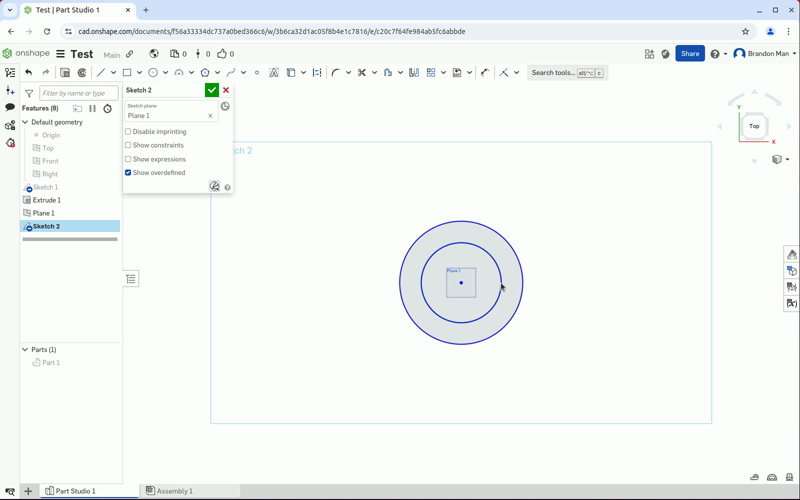
mouse_move(461, 332)
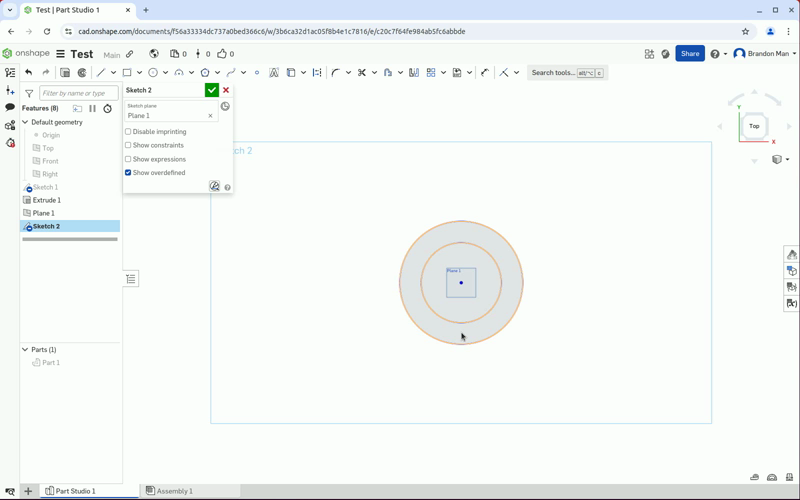
click(461, 332)
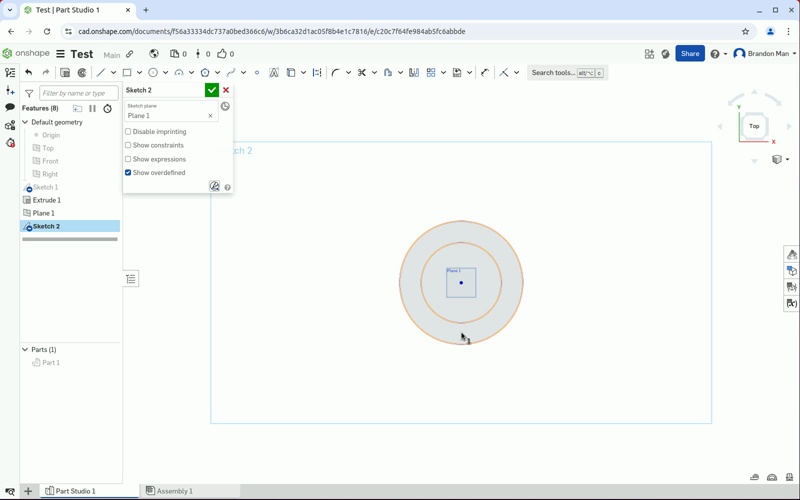
mouse_move(73, 352)
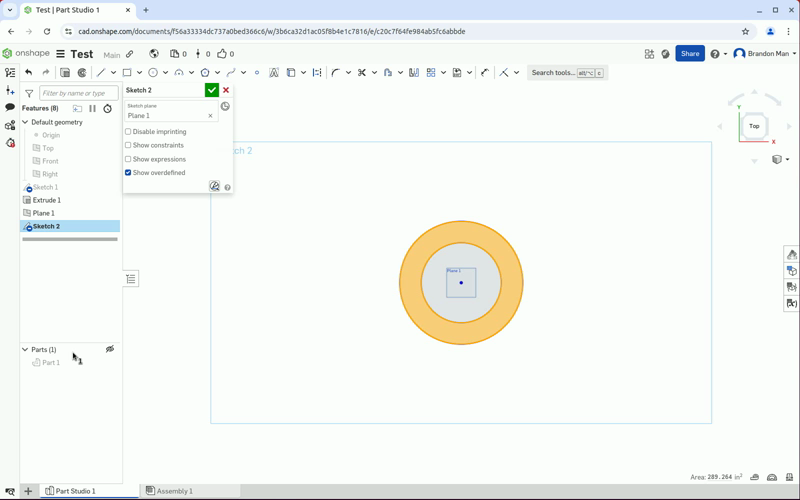
key(shift+y)
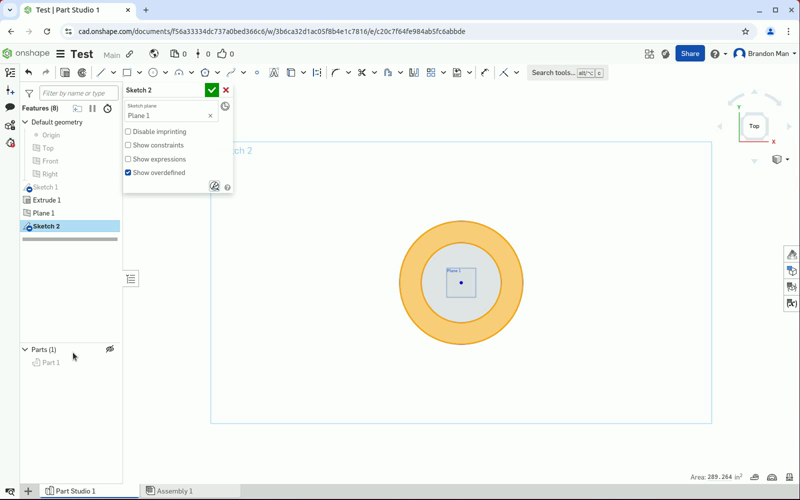
key(shift+e)
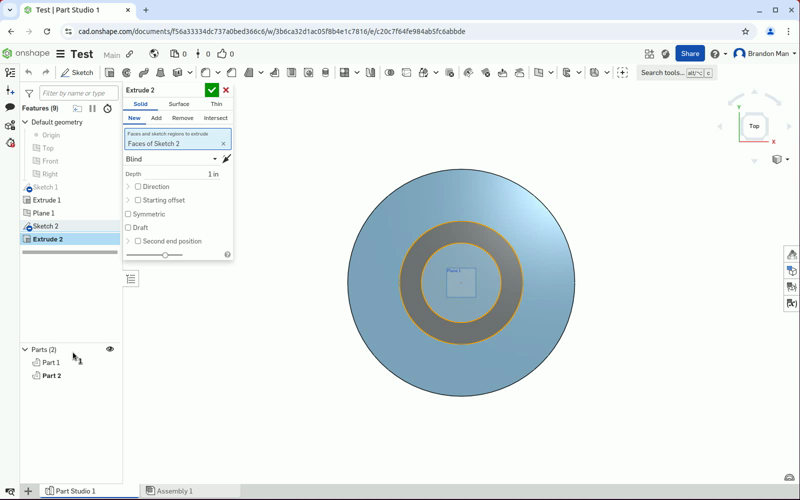
mouse_move(143, 106)
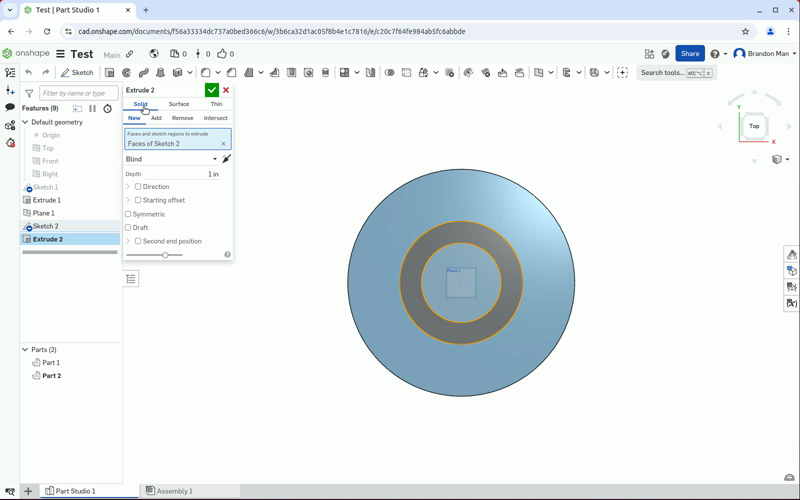
click(143, 106)
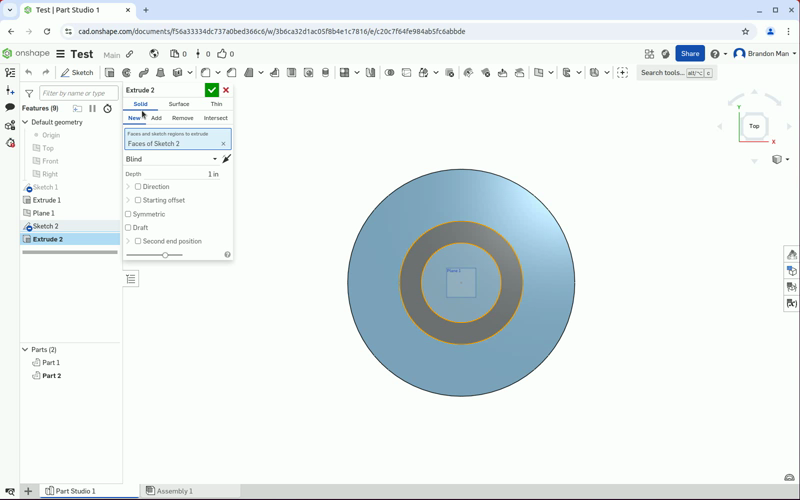
mouse_move(137, 120)
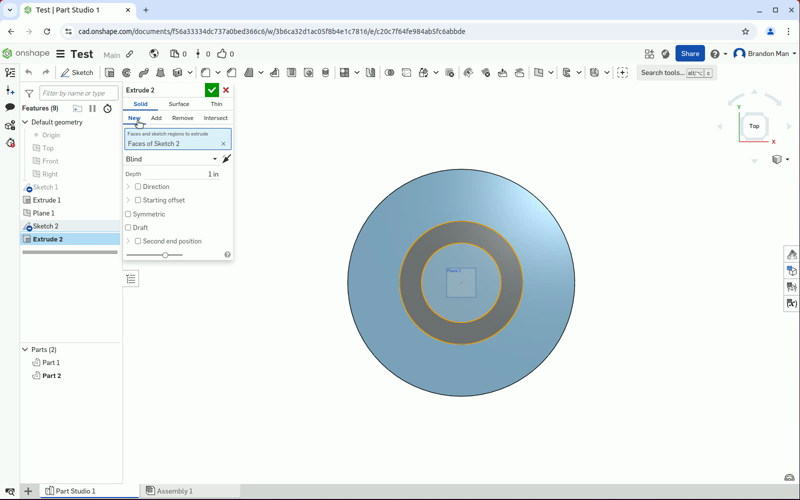
click(137, 120)
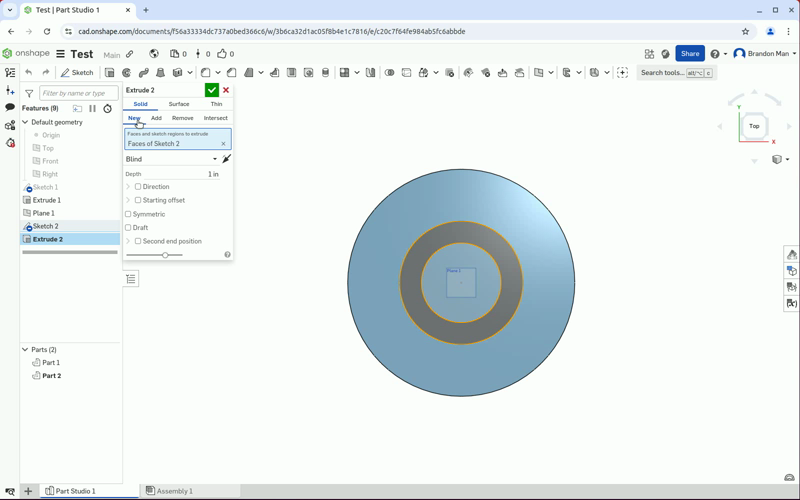
key(tab, 4)
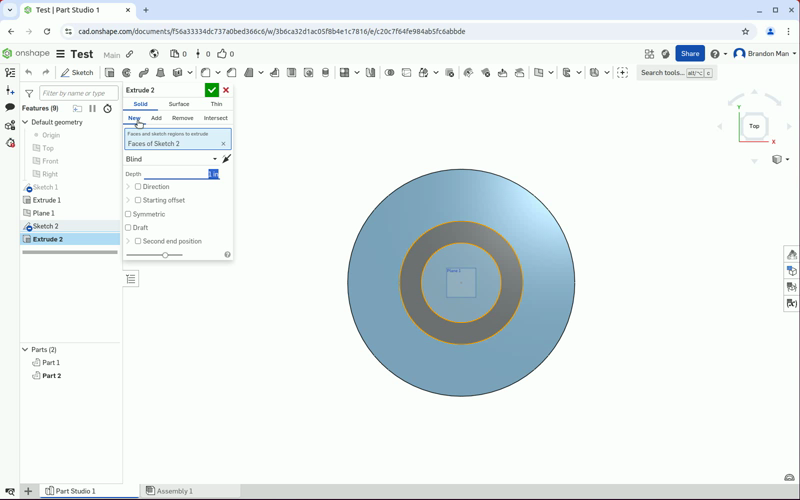
text(3.851)
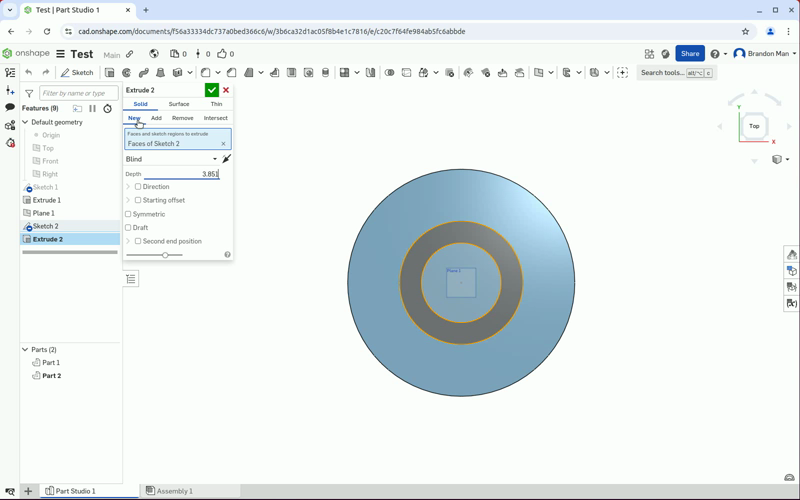
key(enter)
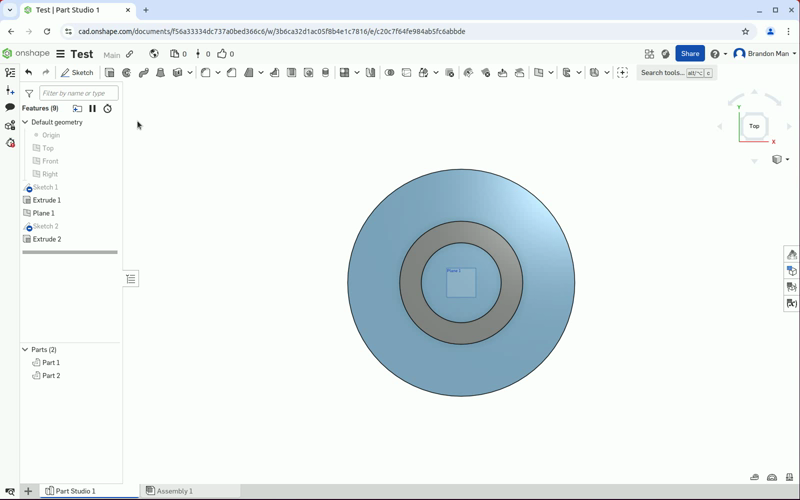
key(shift+h)
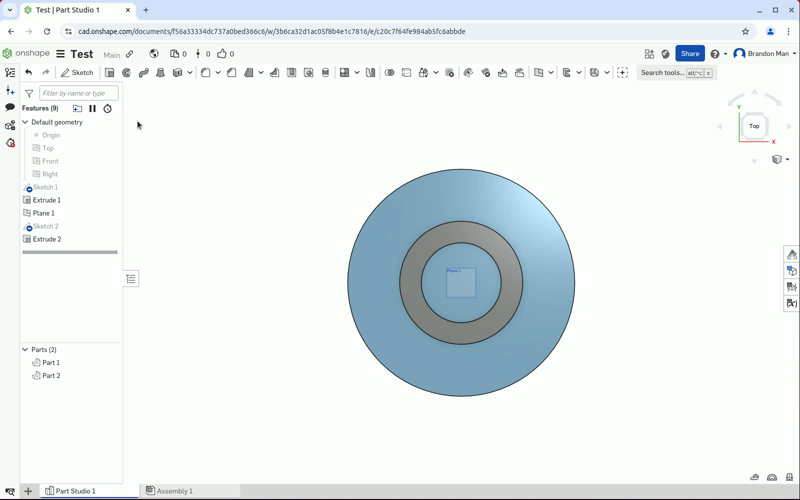
key(shift+h)
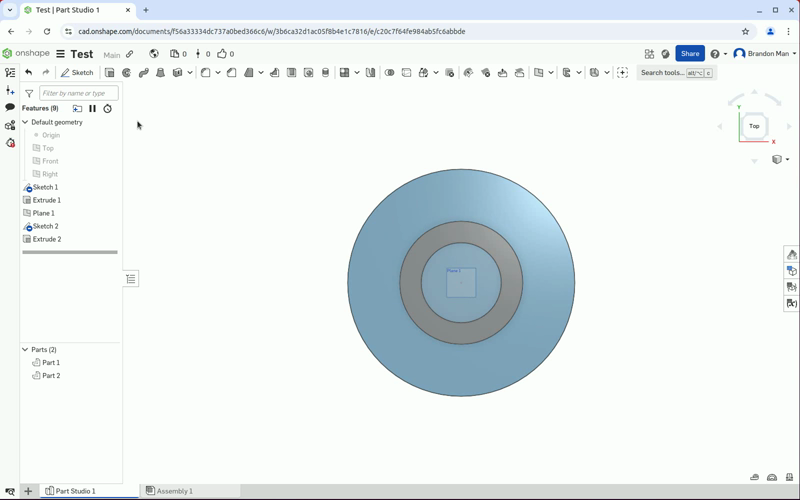
key(shift+7)
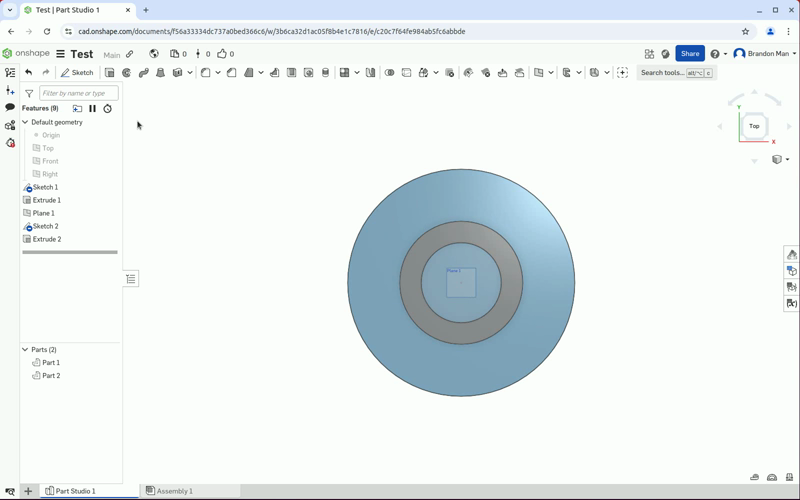
key(up, 3)
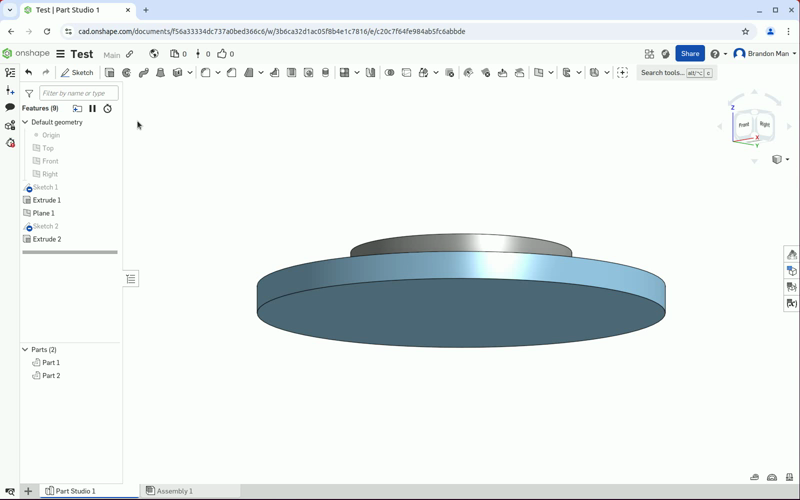
key(left, 3)
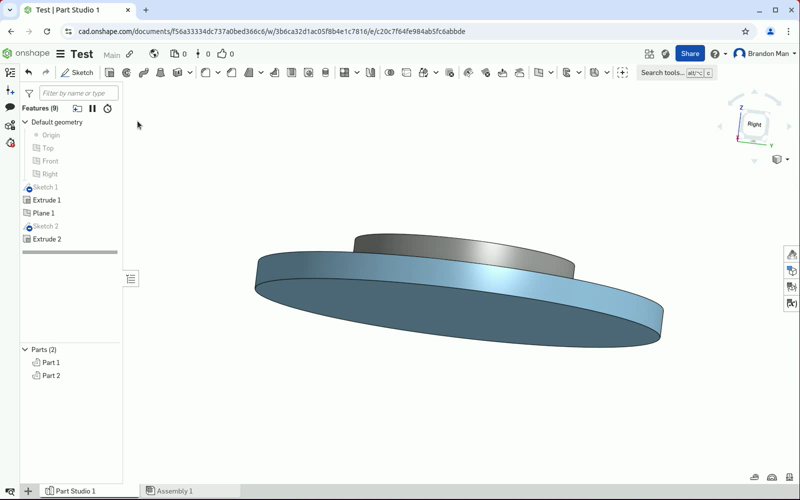
key(right, 3)
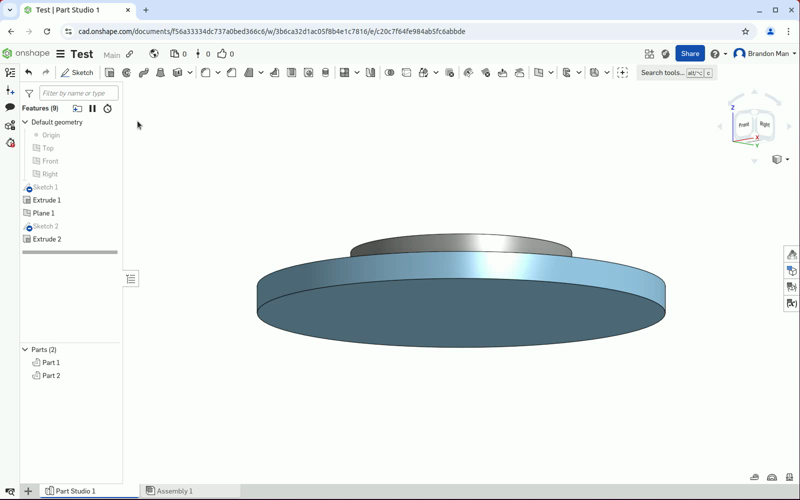
key(down, 3)
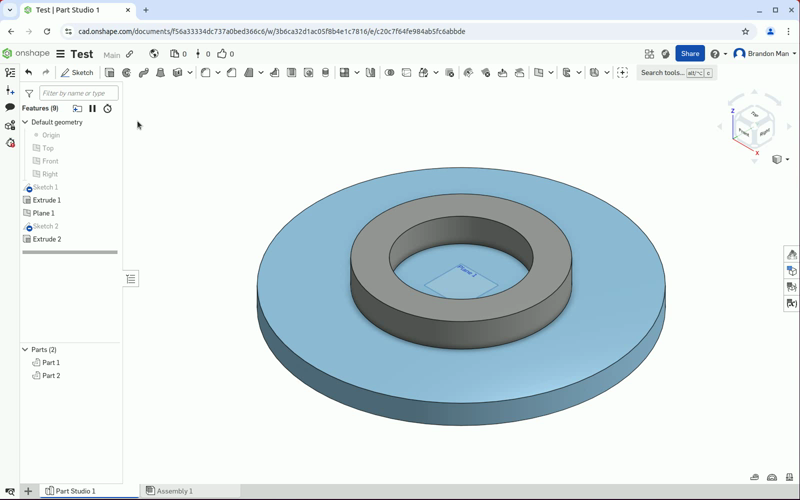
mouse_move(73, 189)
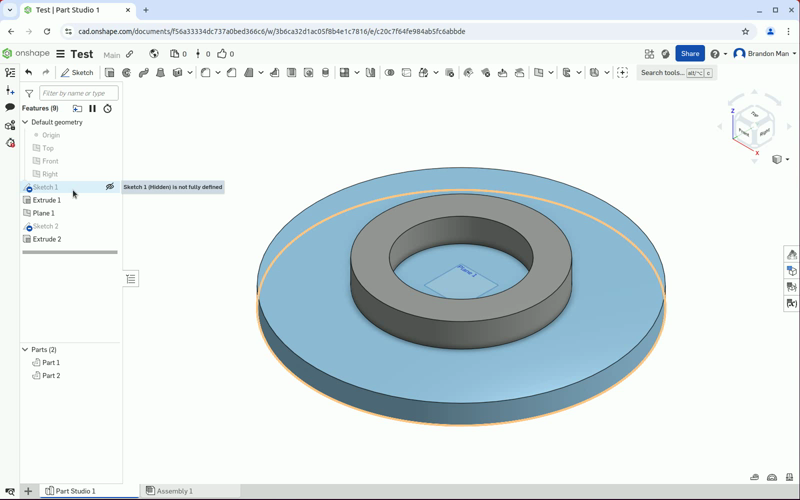
click(73, 189)